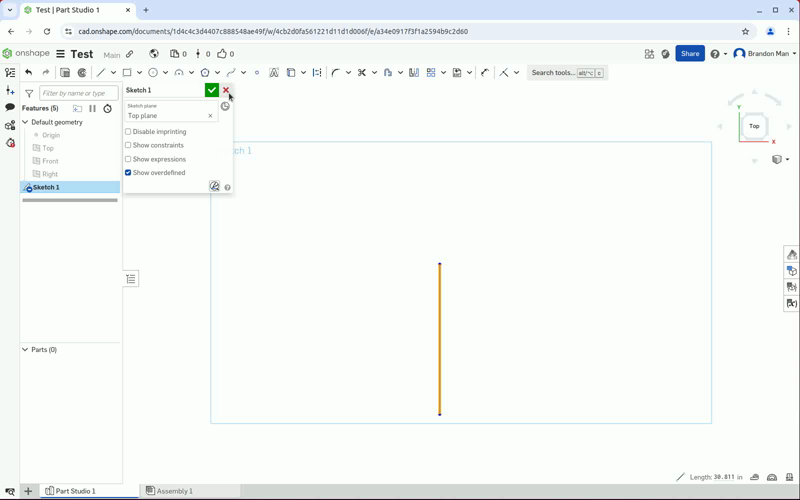
key(shift+h)
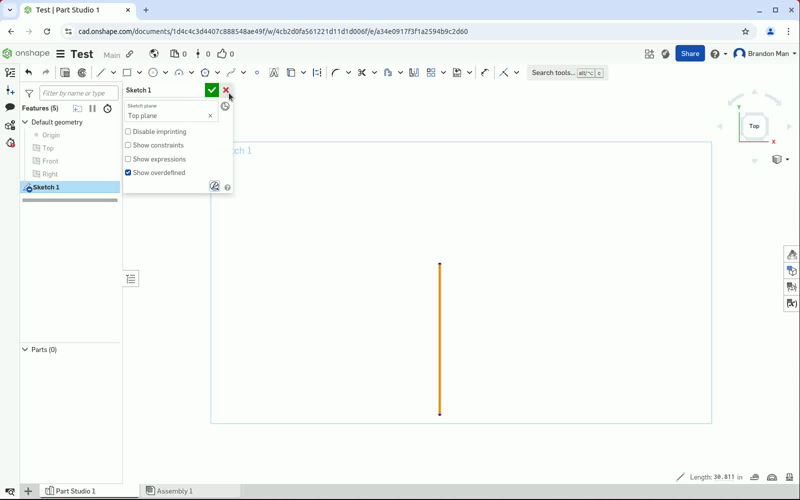
key(shift+s)
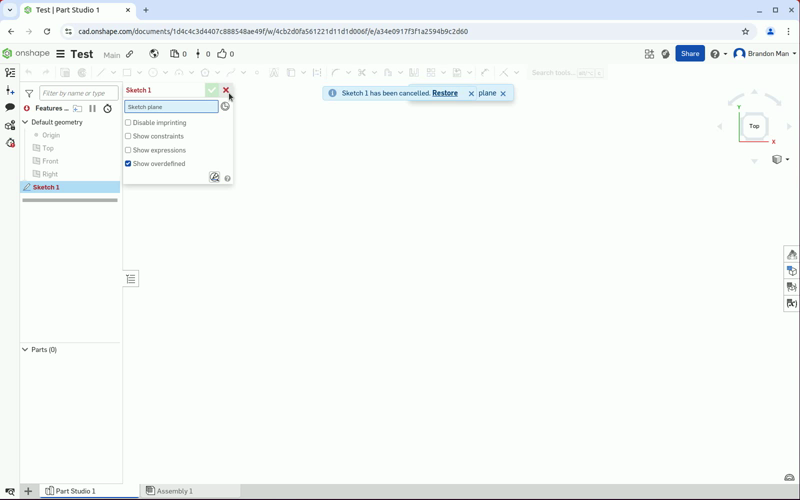
mouse_move(73, 150)
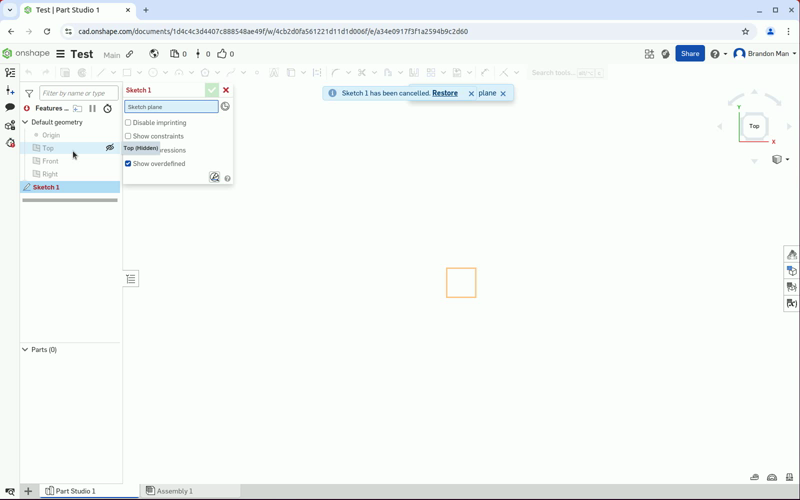
click(73, 150)
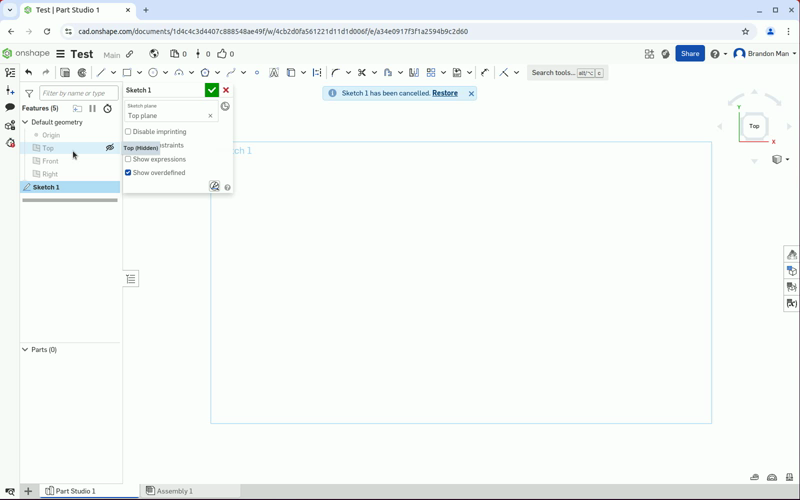
mouse_move(73, 352)
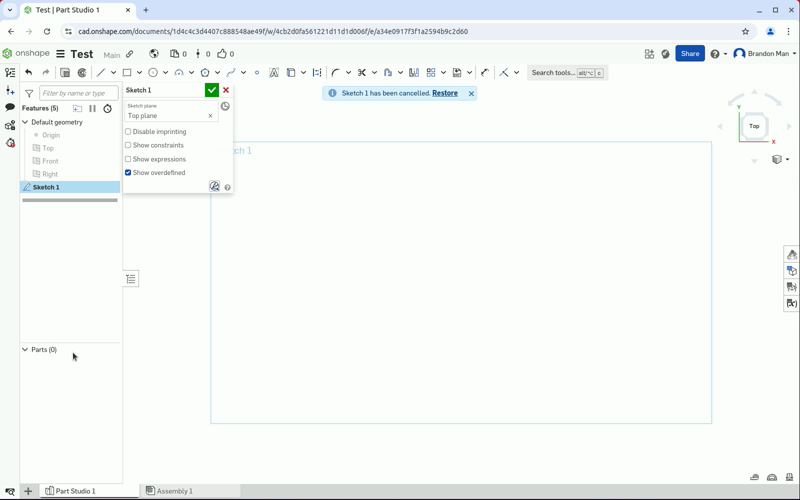
key(y)
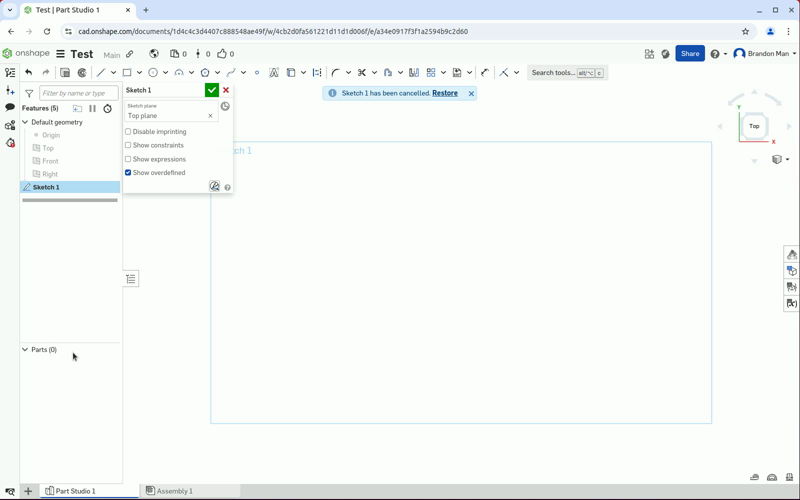
key(c)
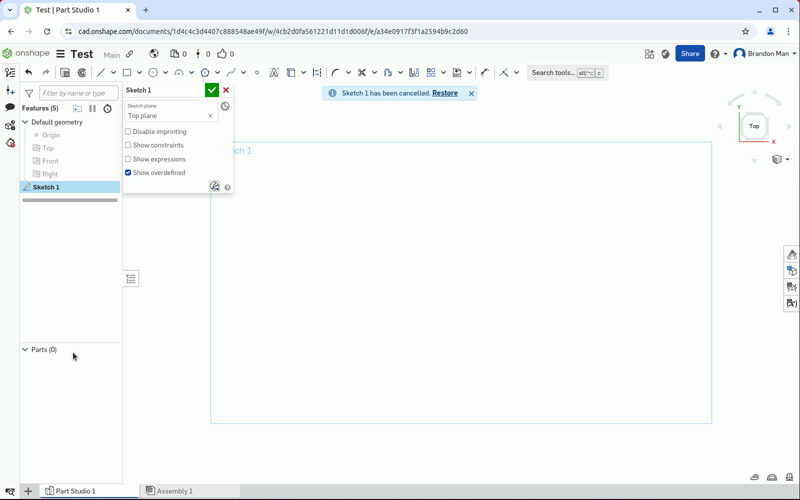
key_down(shift)
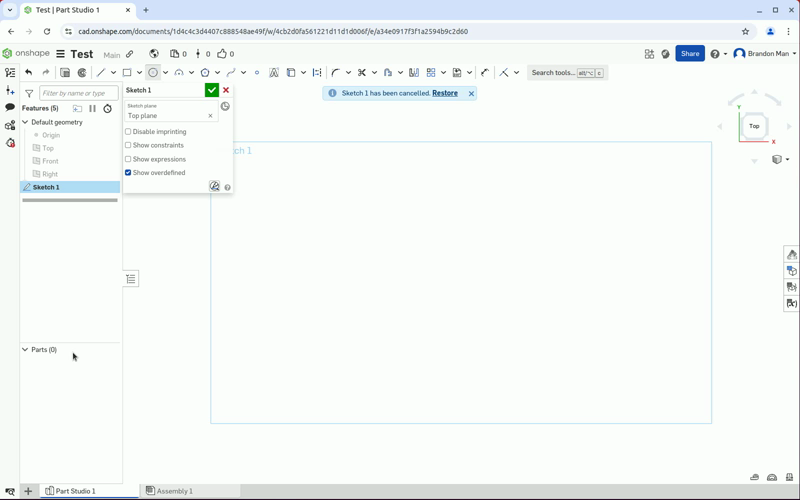
mouse_move(461, 297)
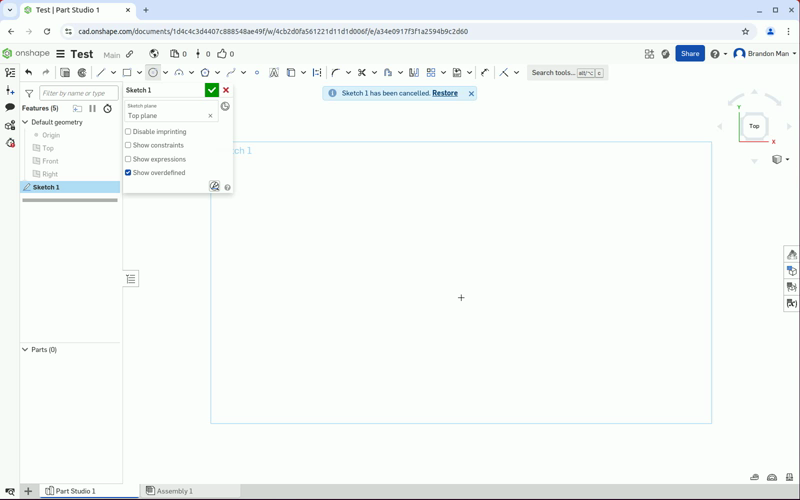
click(461, 297)
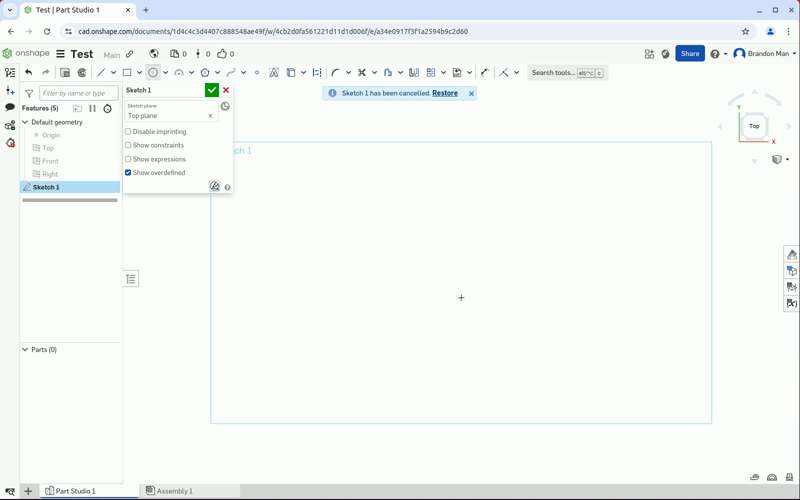
key_up(shift)
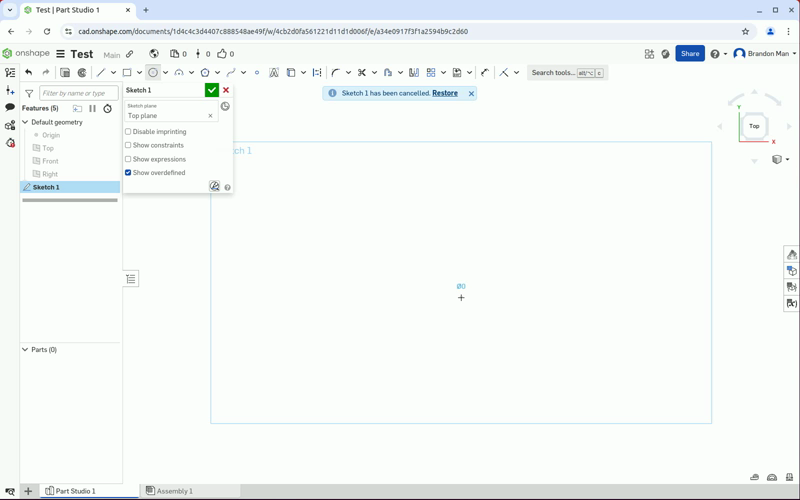
mouse_move(533, 297)
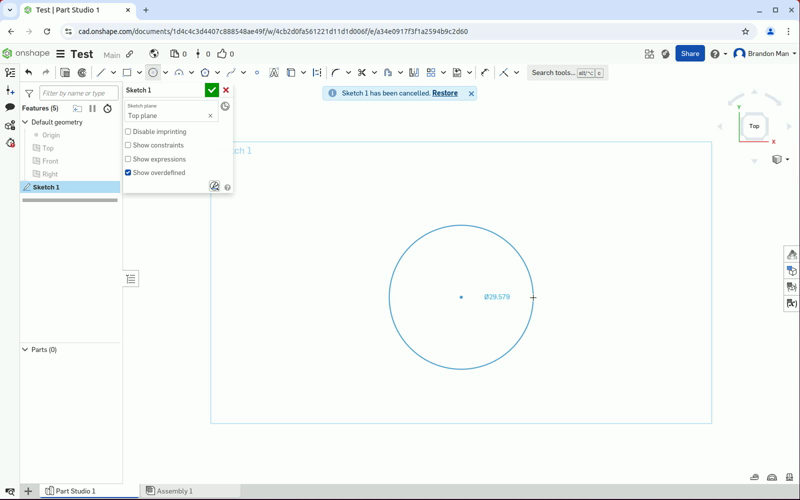
click(533, 297)
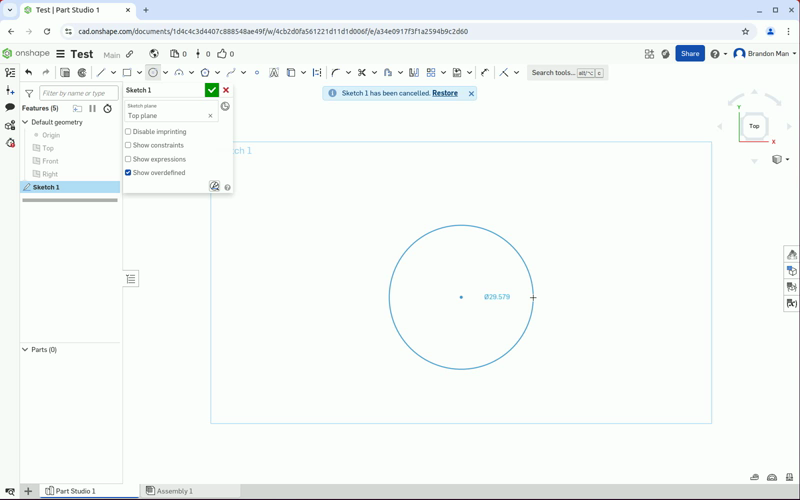
key(esc)
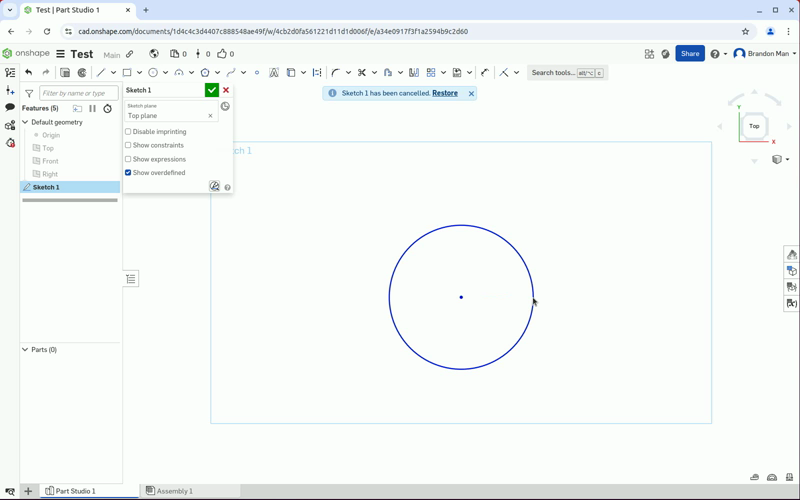
mouse_move(457, 327)
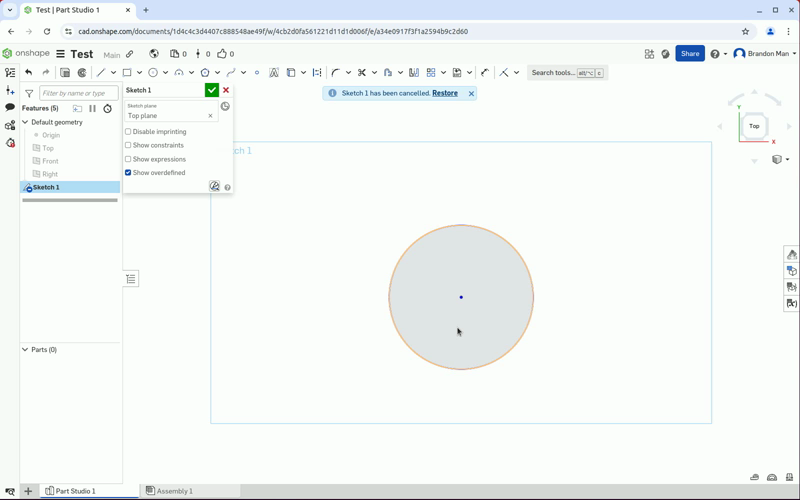
click(457, 327)
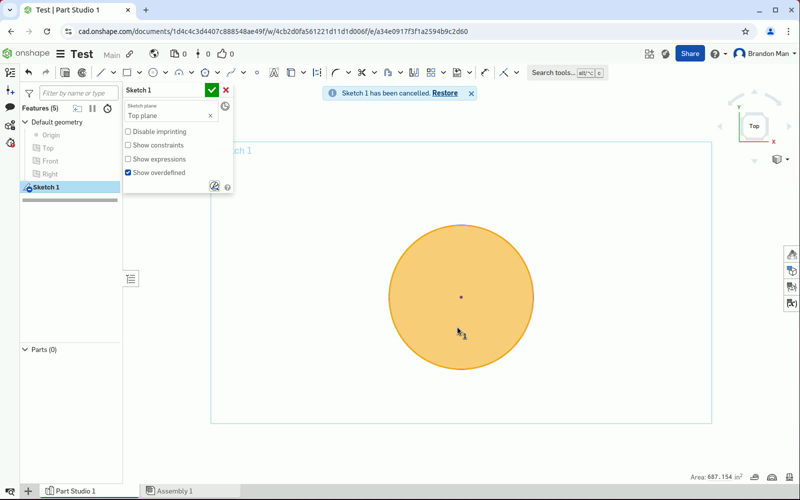
mouse_move(73, 352)
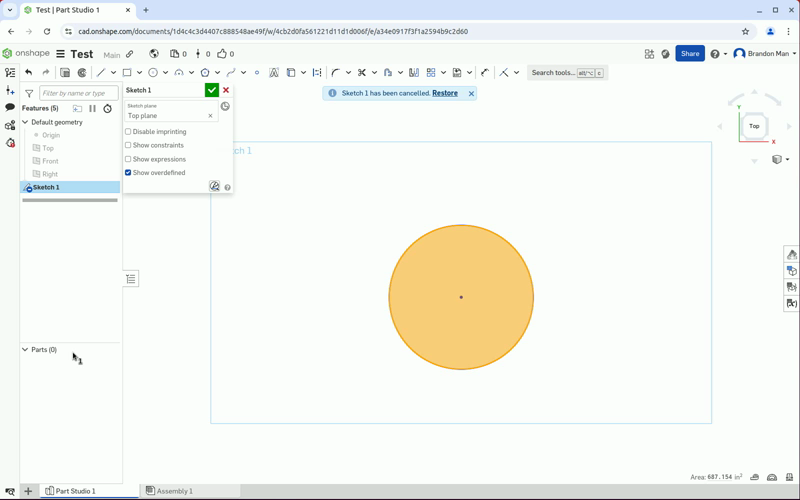
key(shift+y)
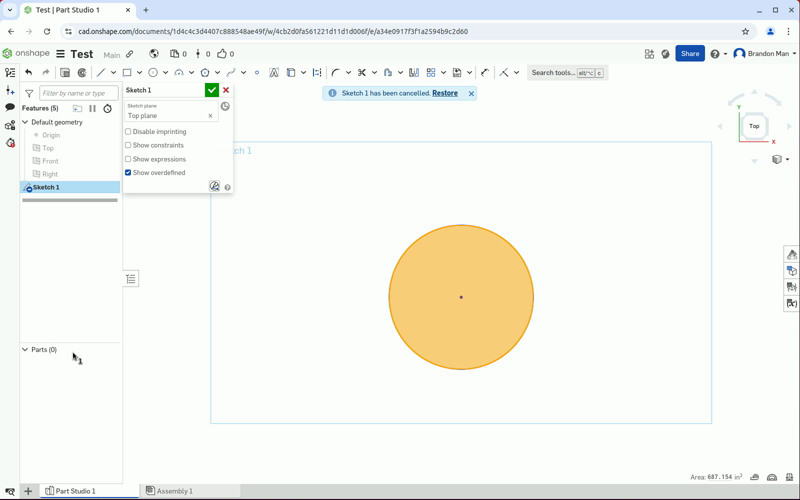
key(shift+e)
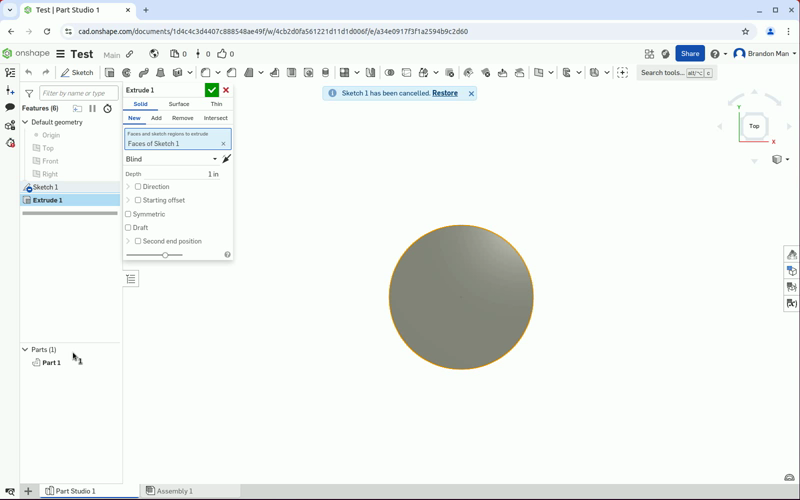
mouse_move(143, 106)
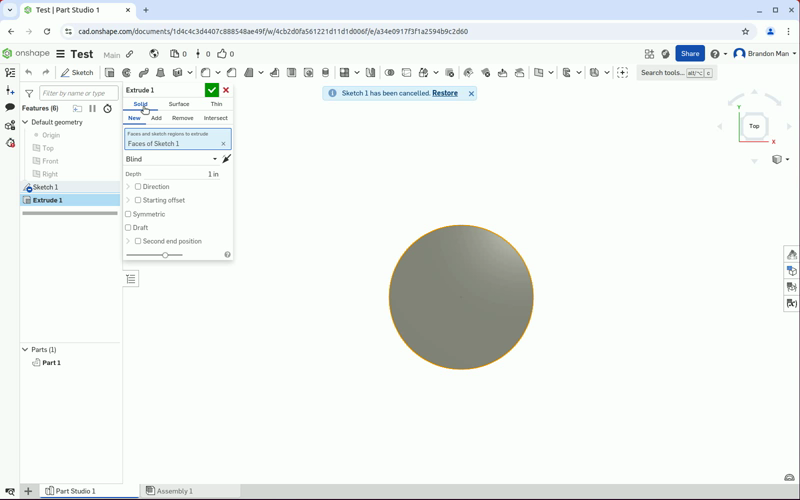
click(143, 106)
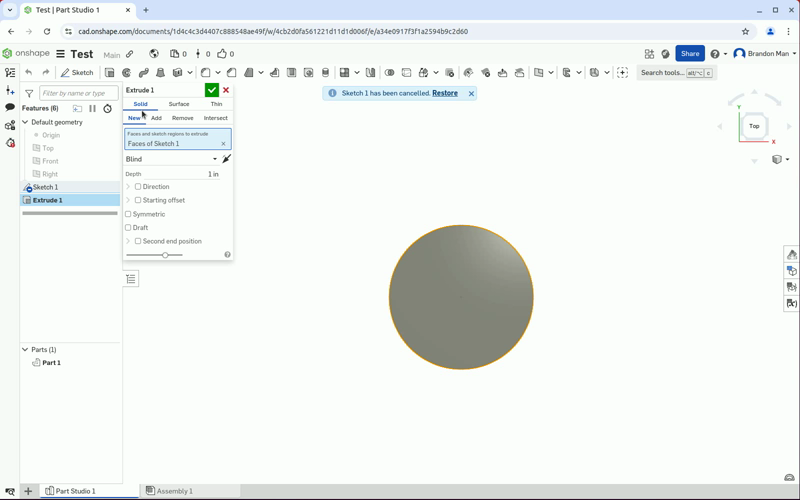
mouse_move(137, 120)
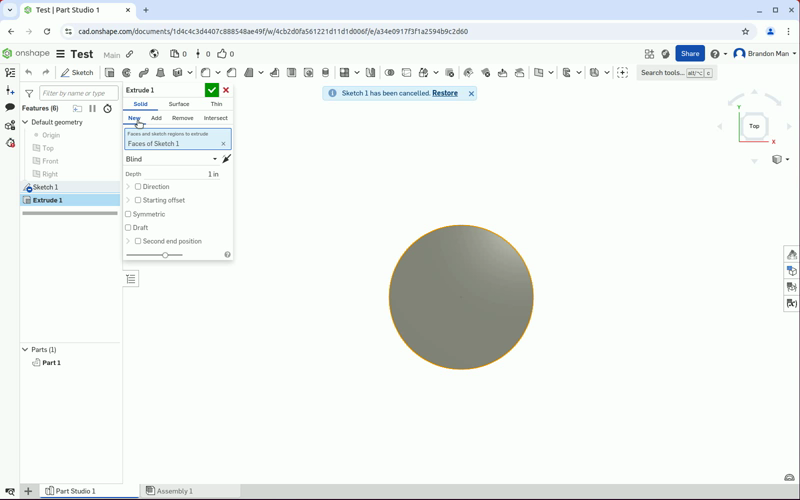
click(137, 120)
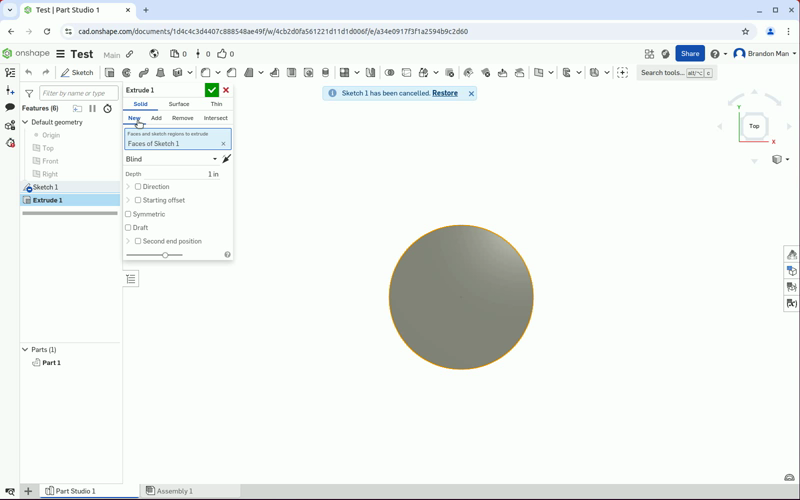
key(tab, 4)
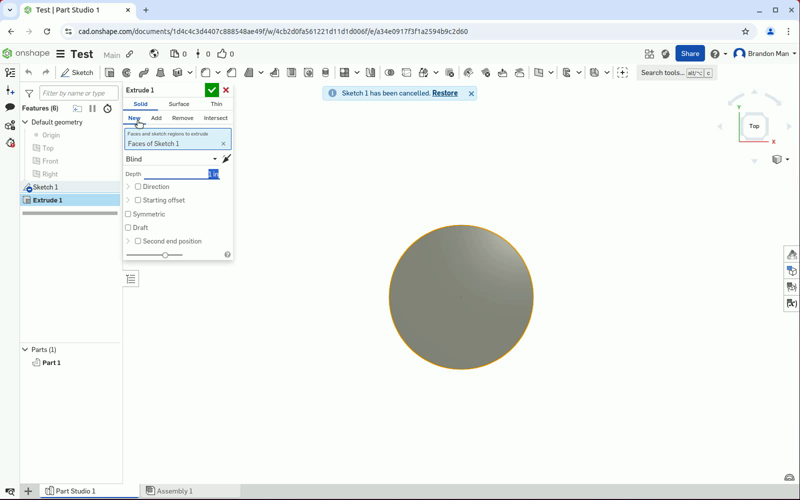
text(23.108)
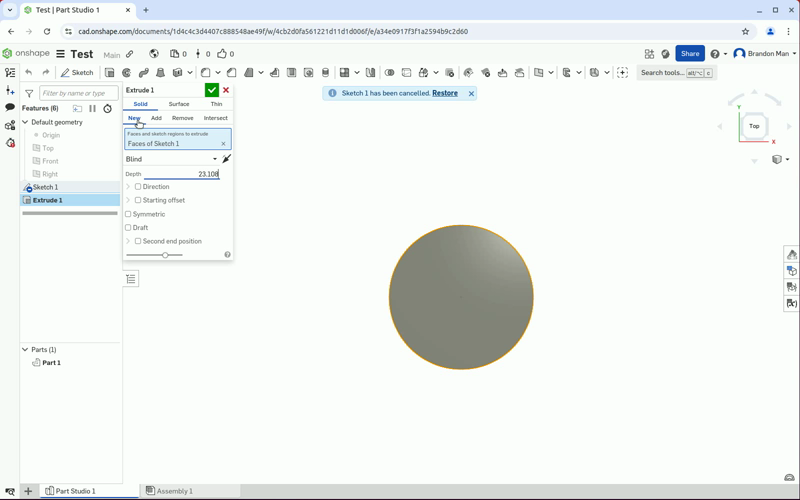
key(enter)
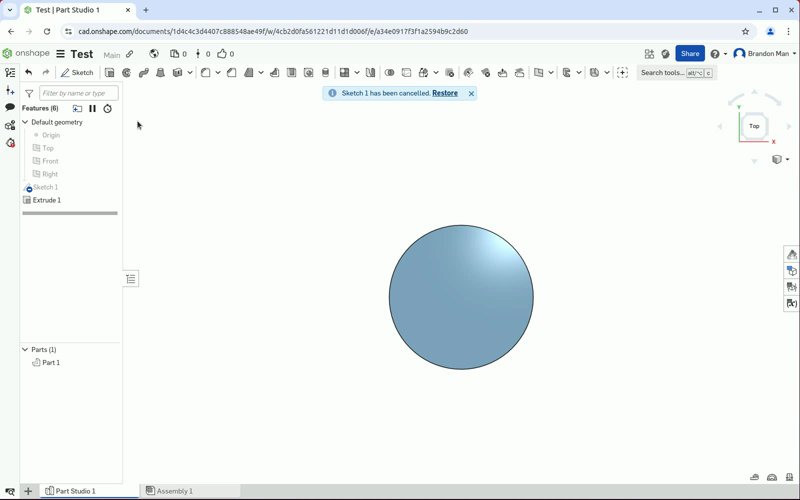
key(shift+h)
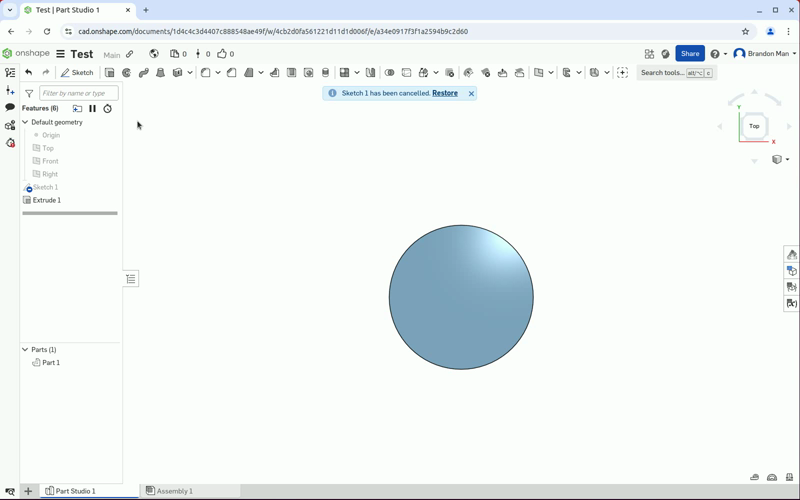
key(shift+h)
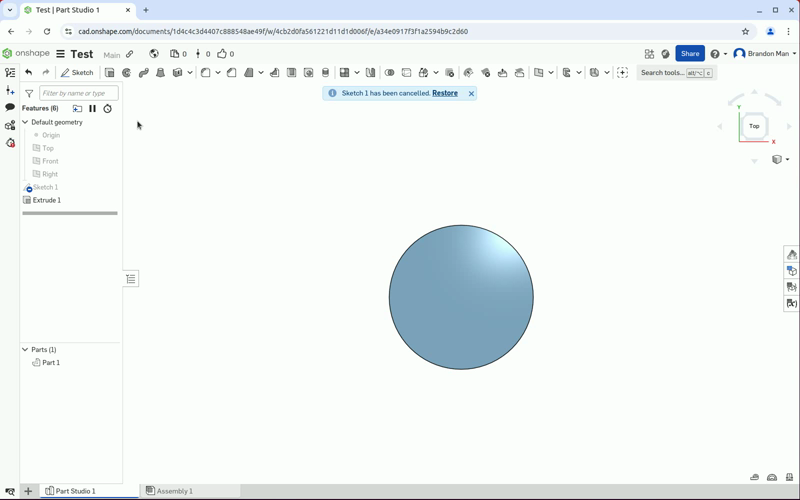
mouse_move(73, 189)
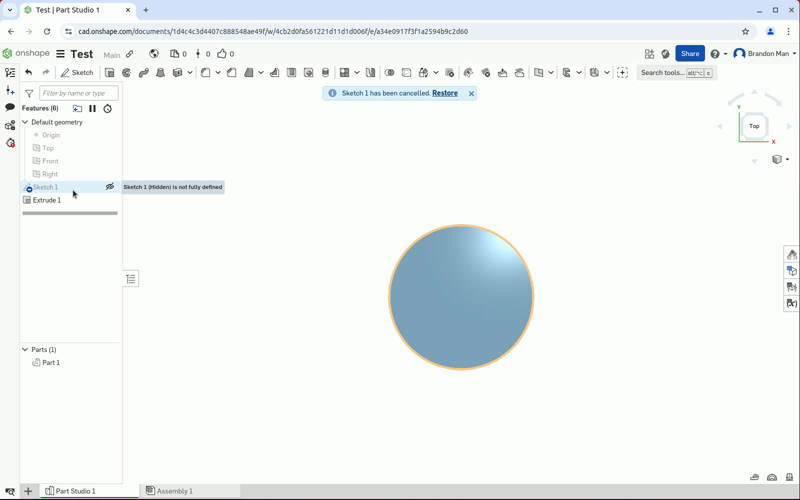
click(73, 189)
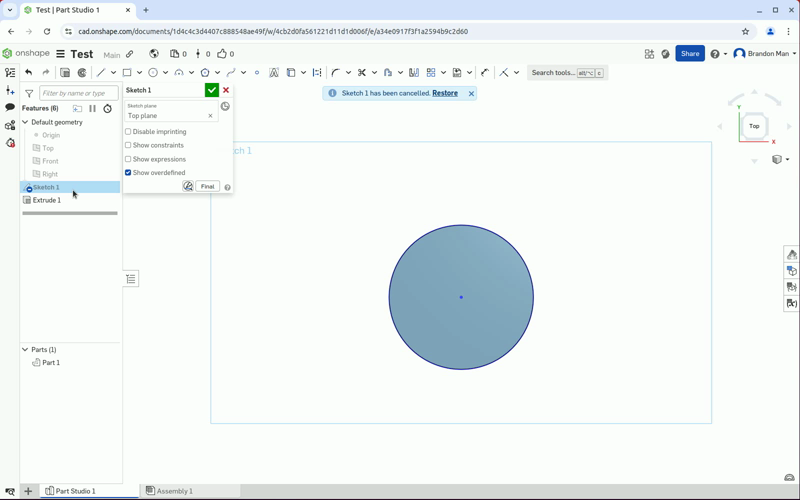
mouse_move(229, 92)
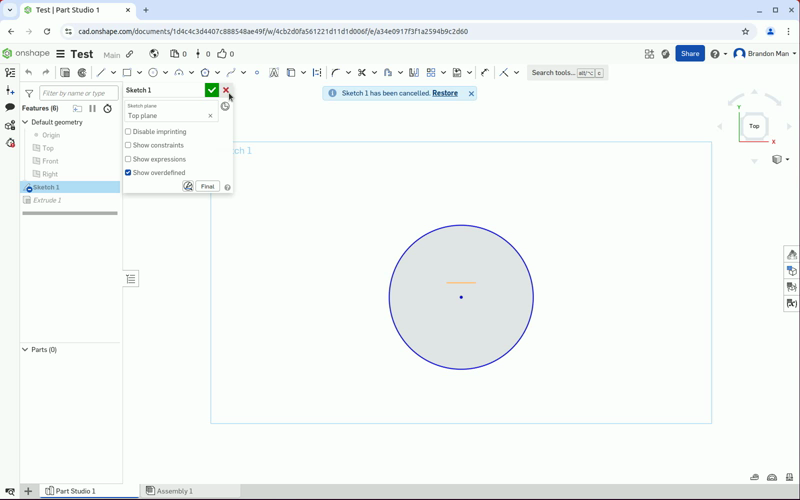
click(229, 92)
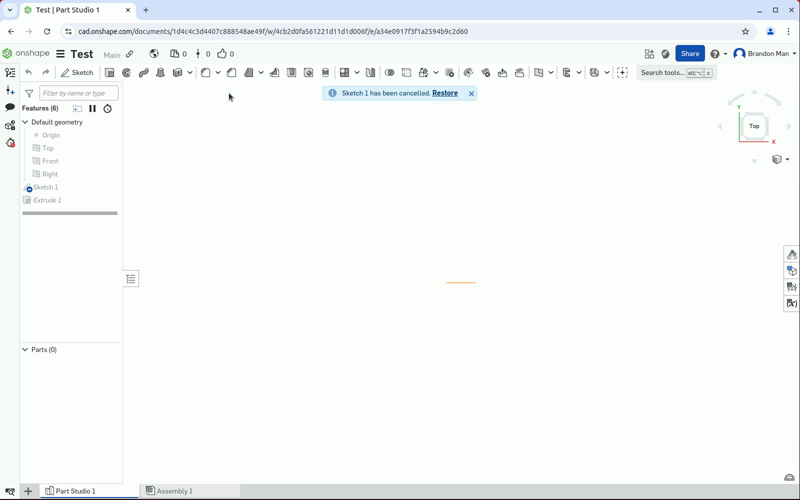
mouse_move(541, 75)
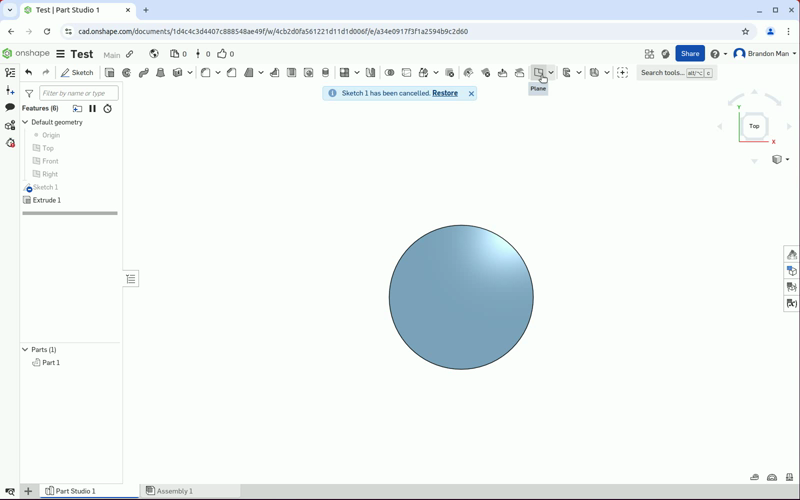
click(541, 75)
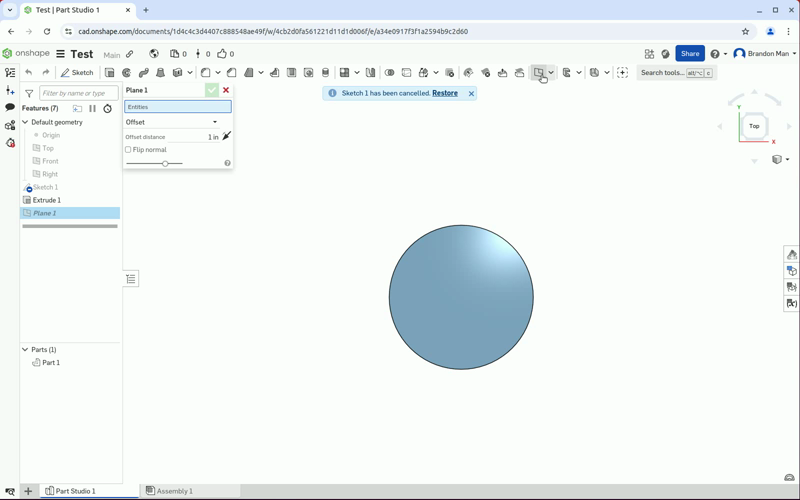
mouse_move(73, 150)
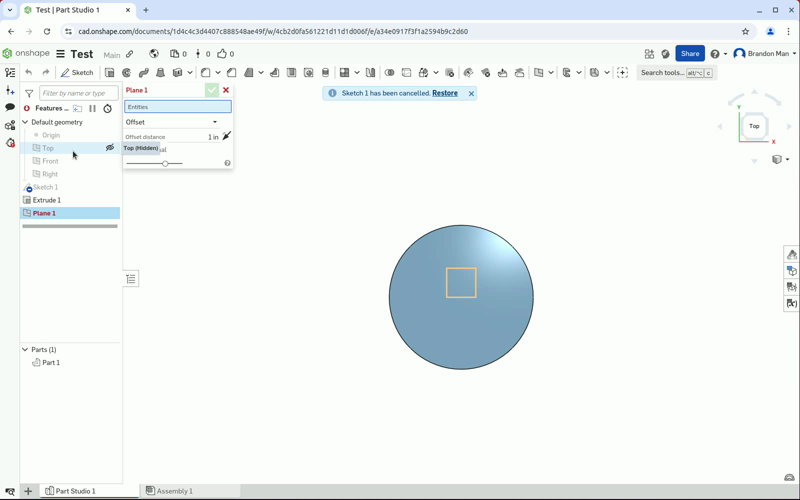
click(73, 150)
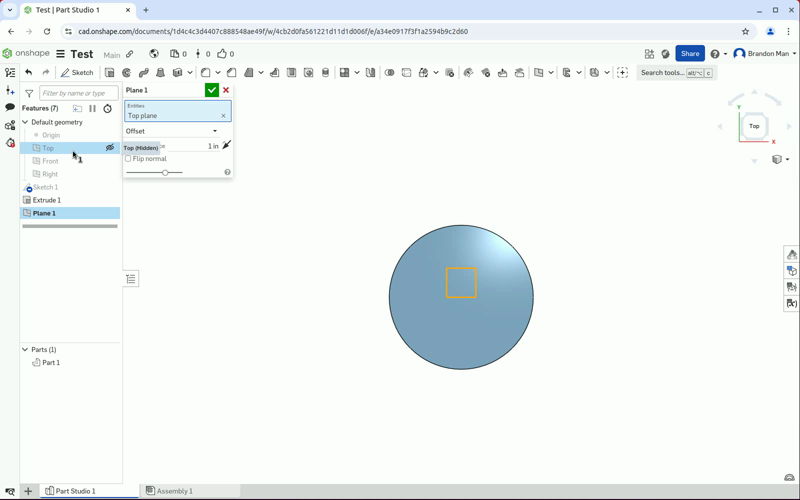
key(tab, 2)
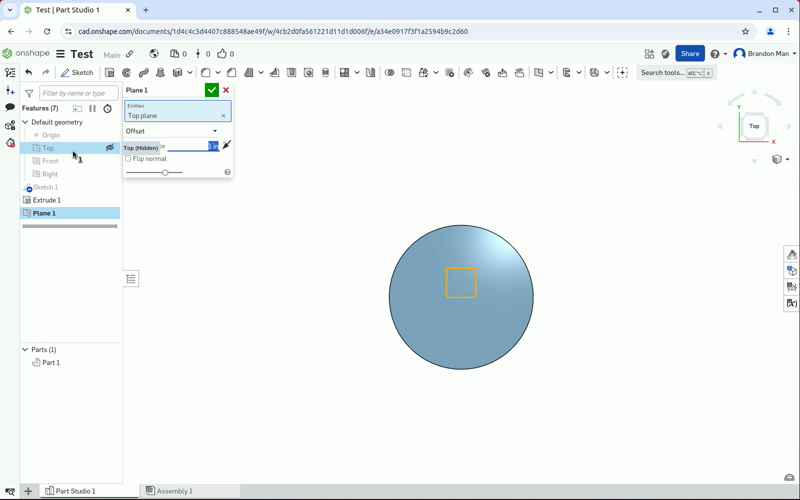
text(23.108)
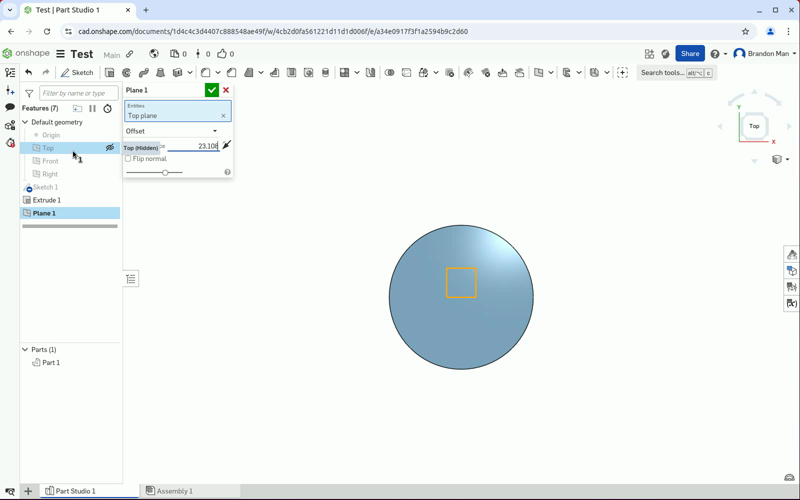
key(enter, 2)
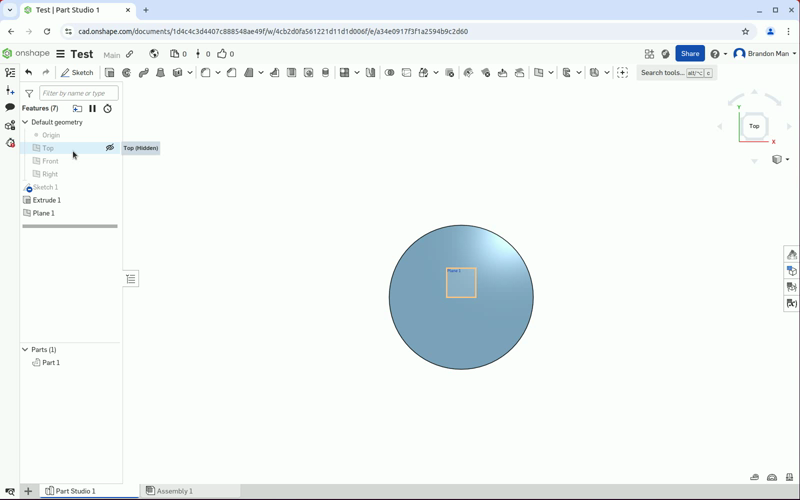
key(shift+s)
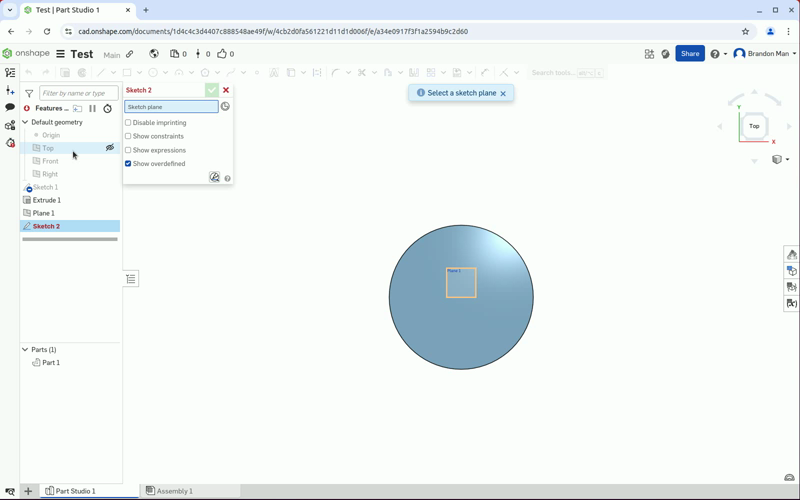
mouse_move(73, 215)
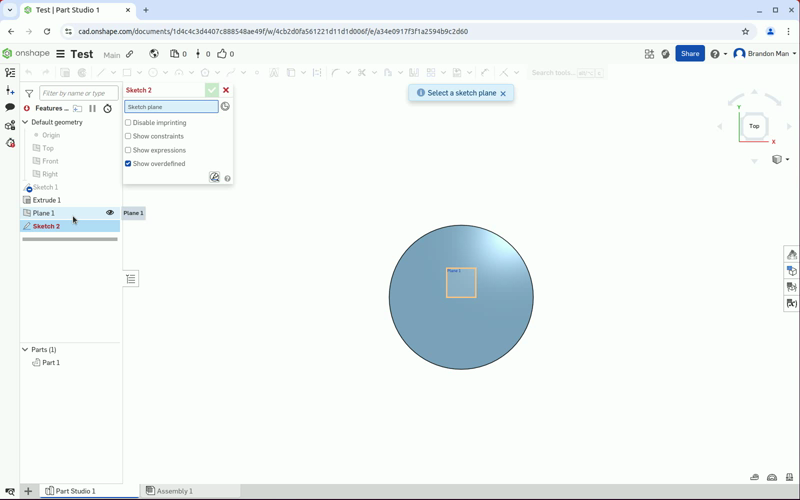
click(73, 215)
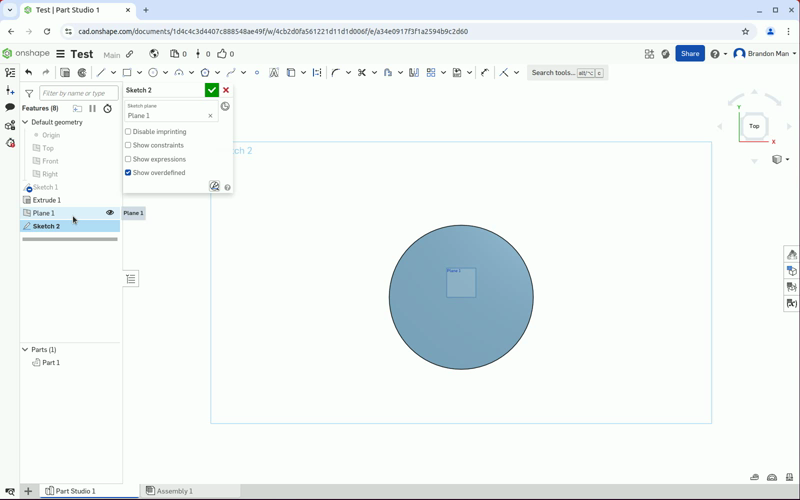
mouse_move(73, 352)
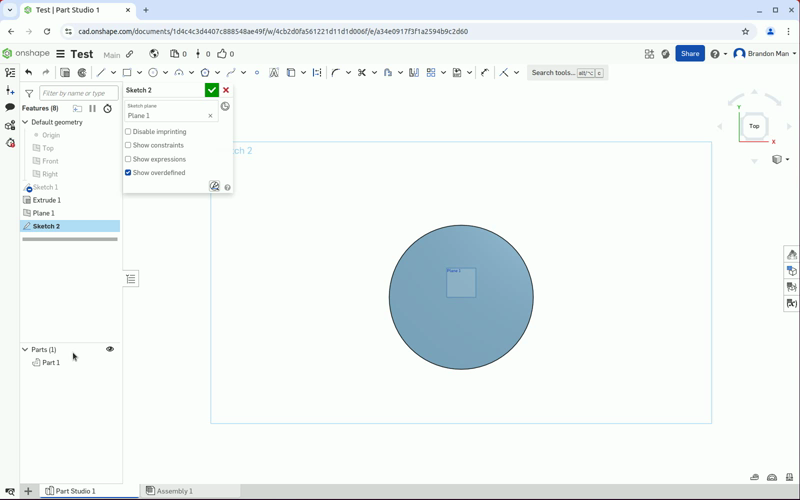
key(y)
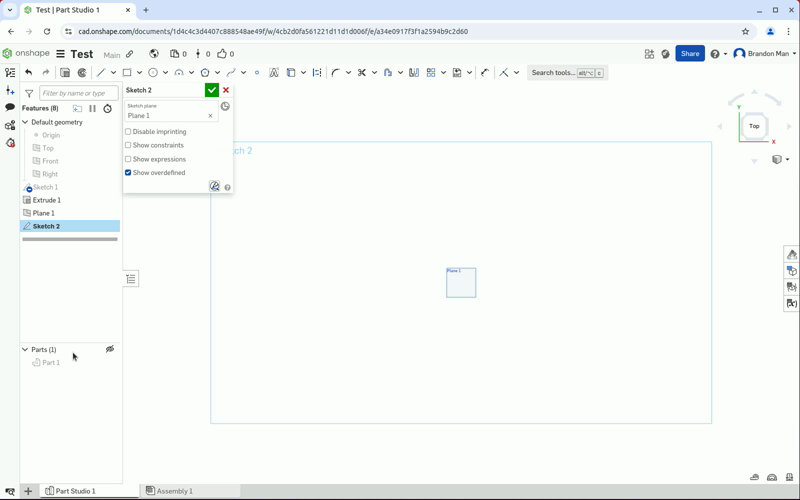
key(c)
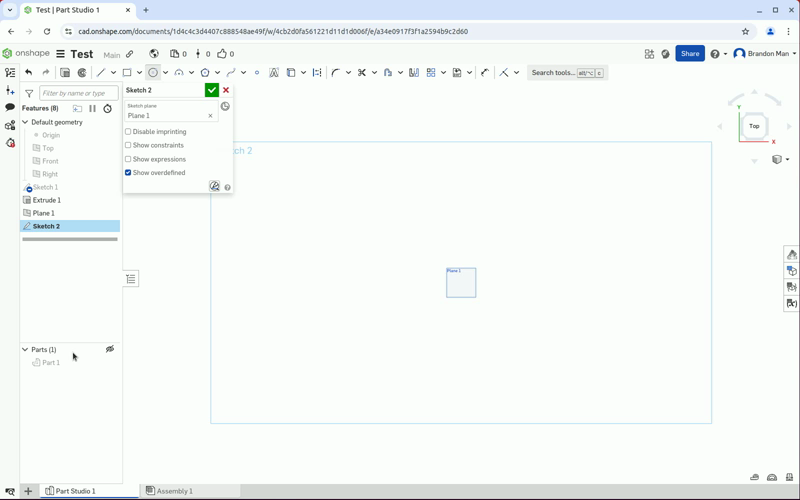
key_down(shift)
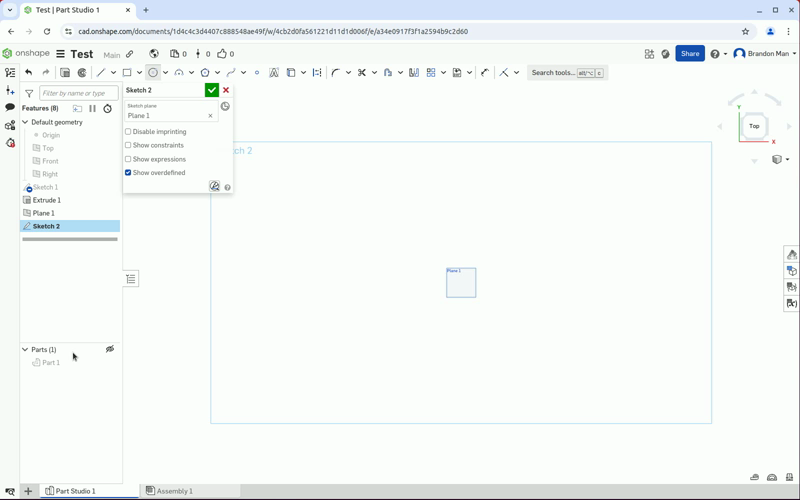
mouse_move(461, 297)
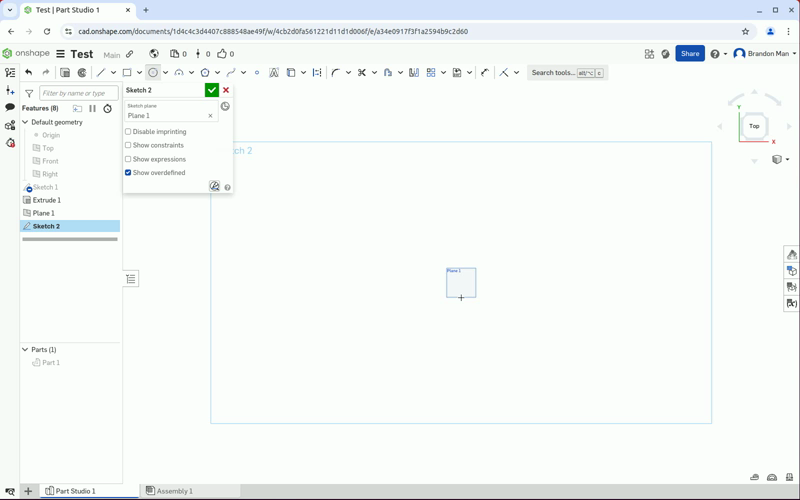
click(461, 297)
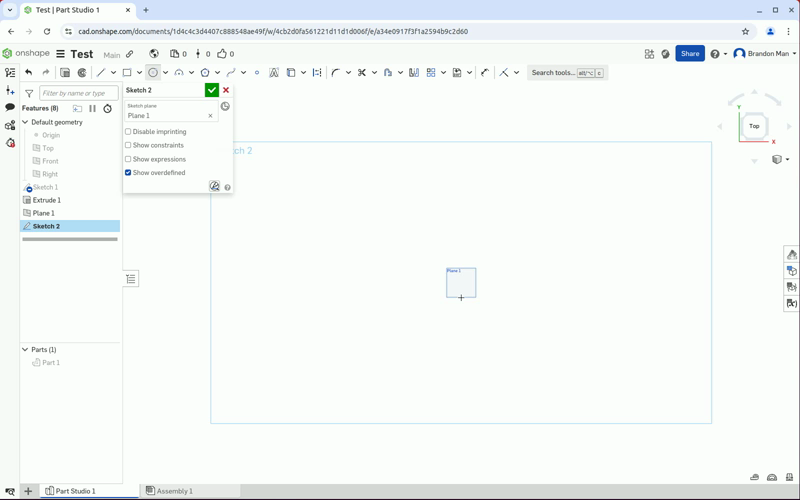
key_up(shift)
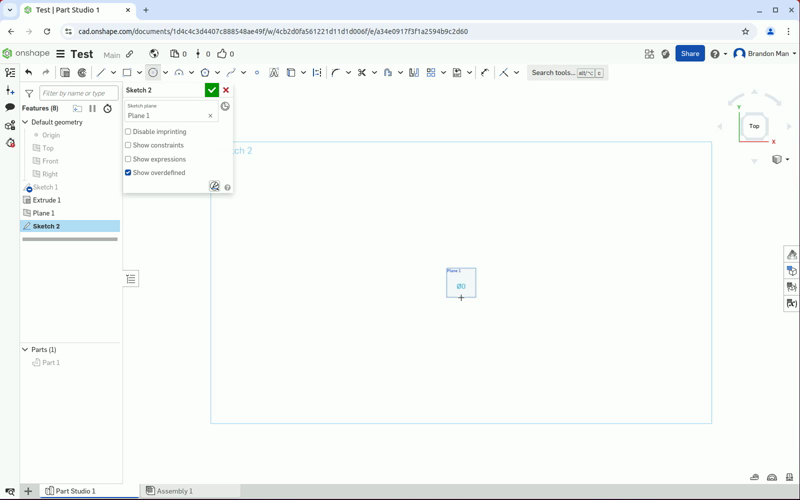
mouse_move(514, 297)
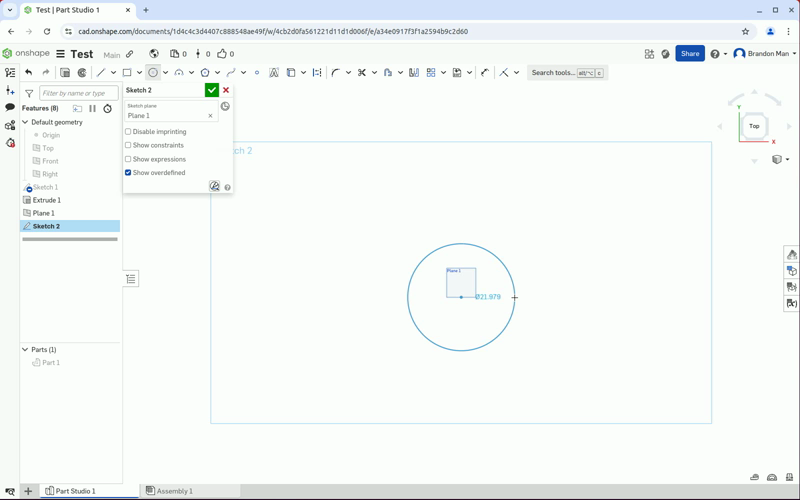
click(514, 297)
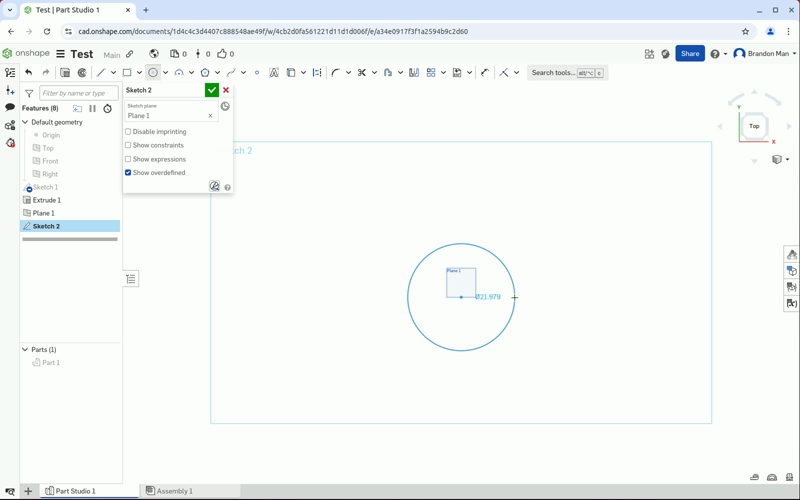
key(esc)
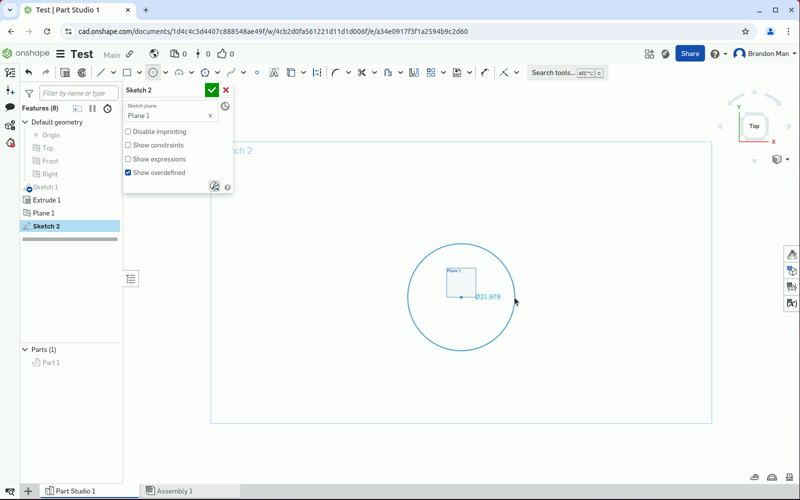
mouse_move(451, 336)
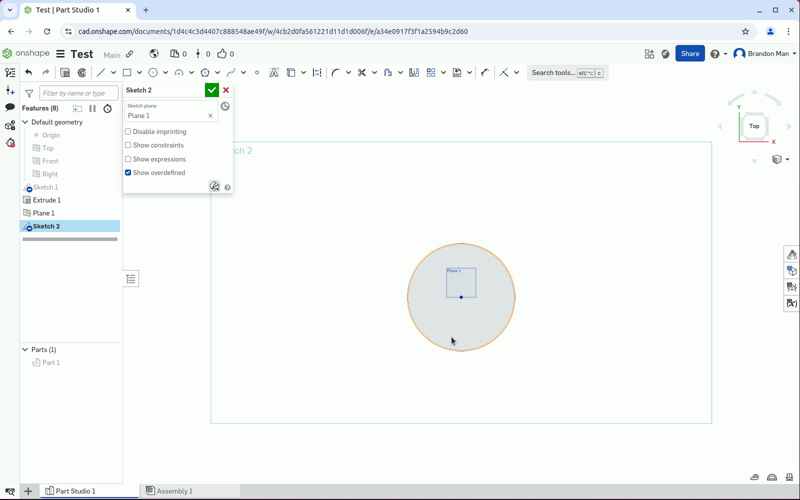
click(451, 336)
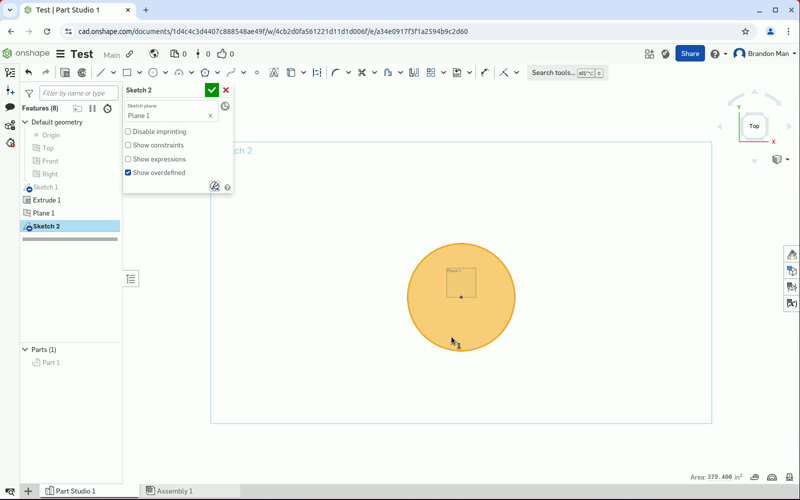
mouse_move(73, 352)
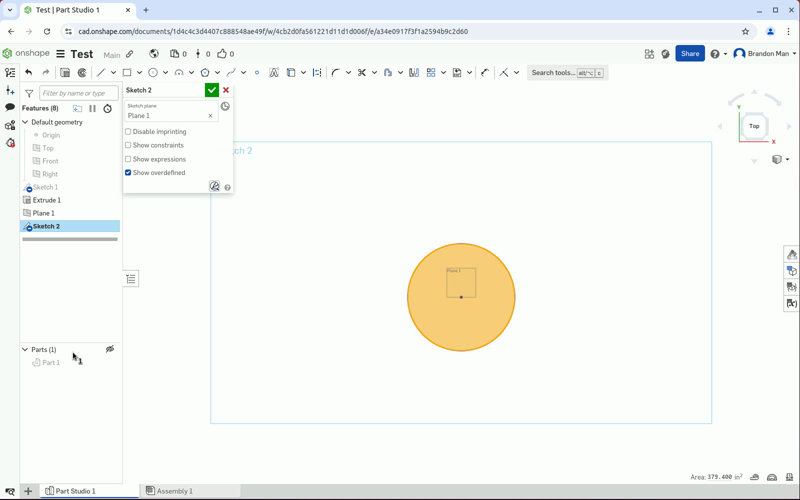
key(shift+y)
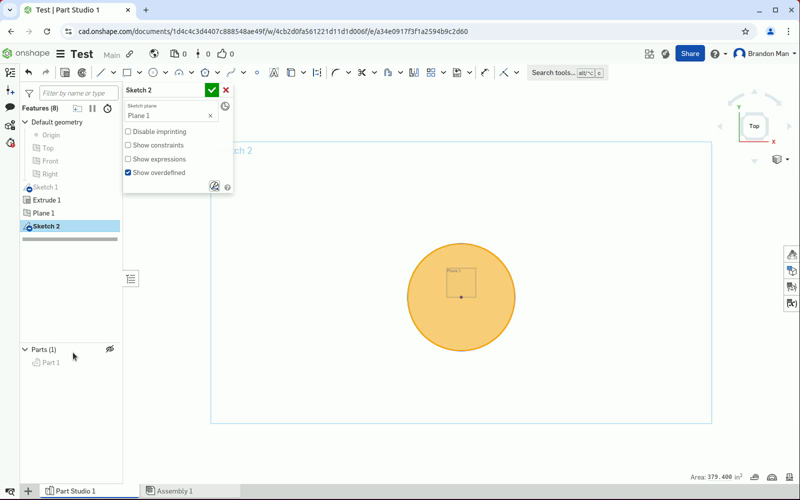
key(shift+e)
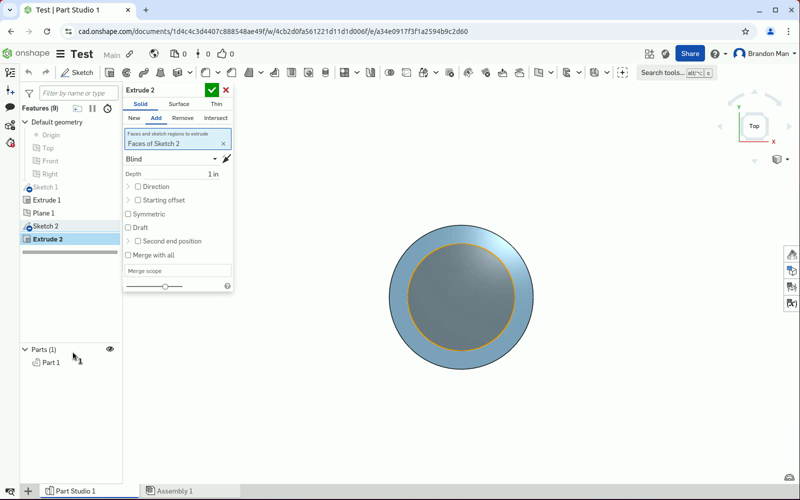
mouse_move(143, 106)
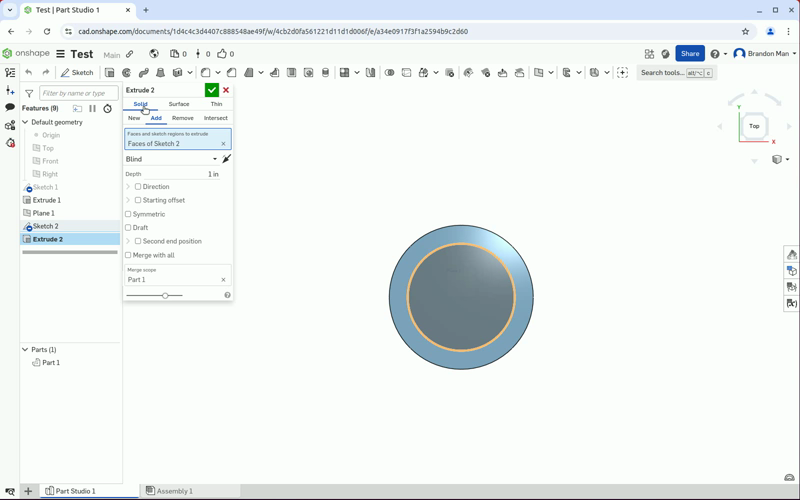
click(143, 106)
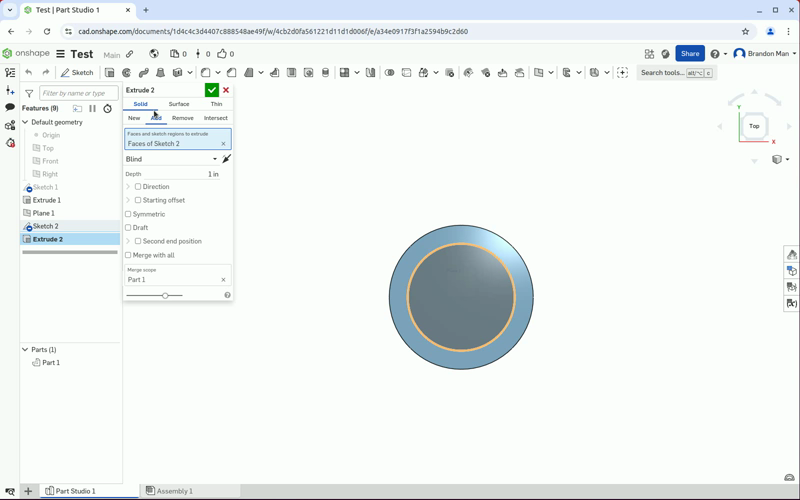
mouse_move(186, 120)
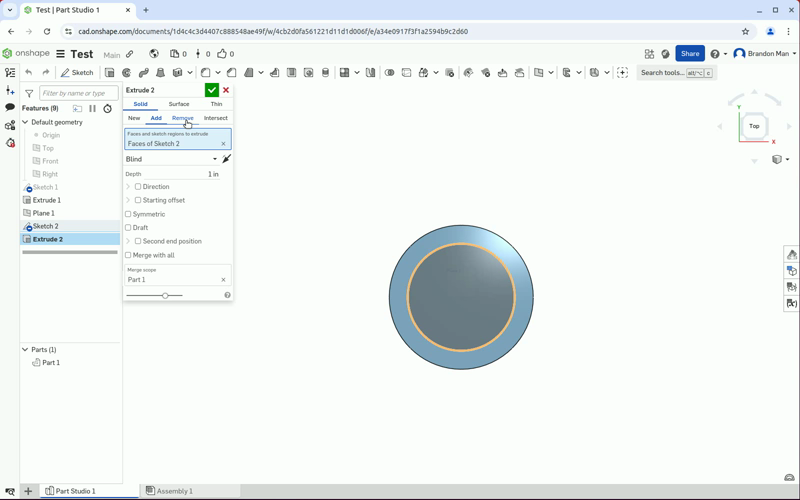
click(186, 120)
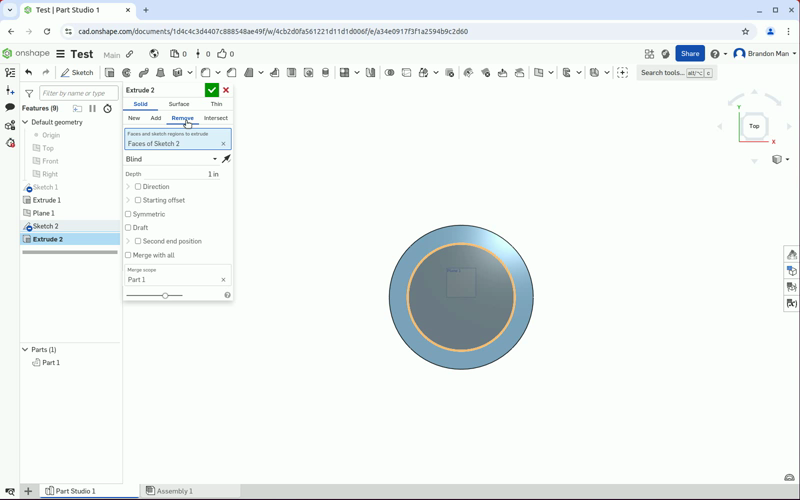
key(tab, 4)
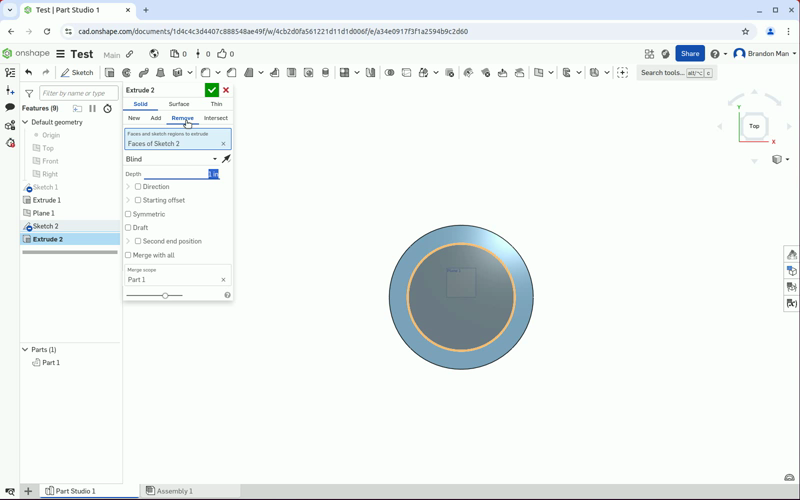
text(15.405)
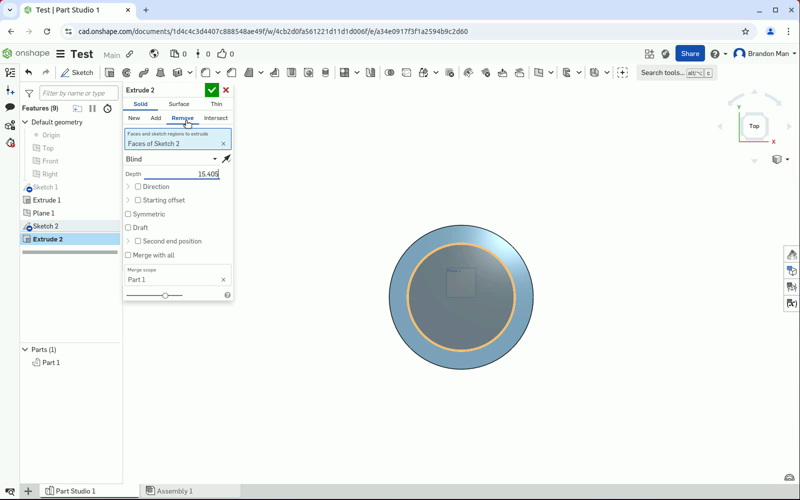
key(tab, 6)
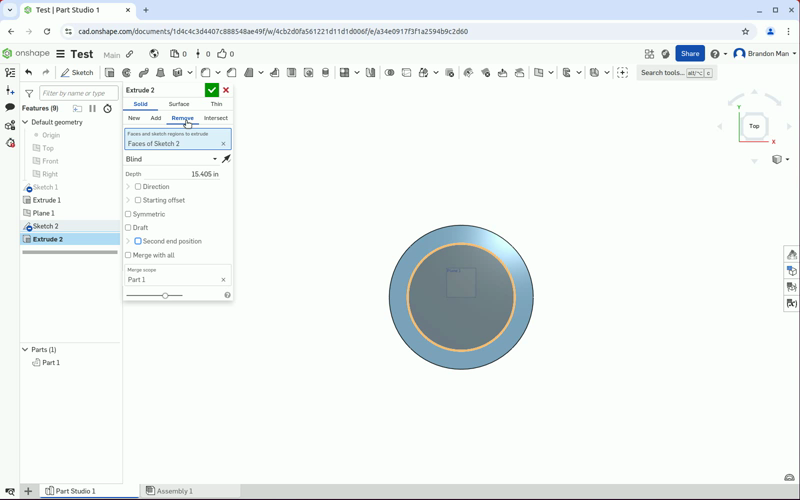
key(space)
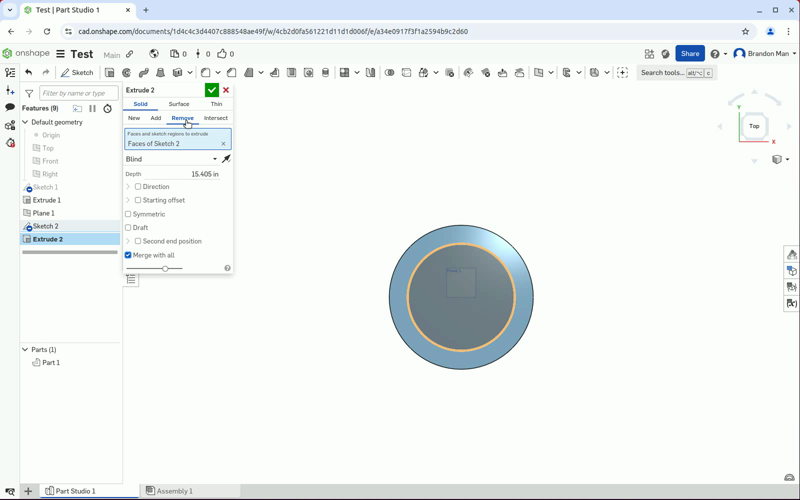
key(enter)
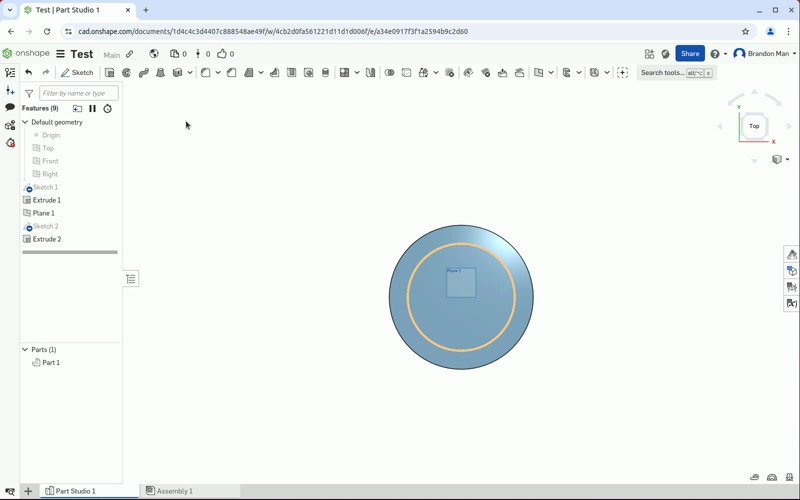
key(shift+h)
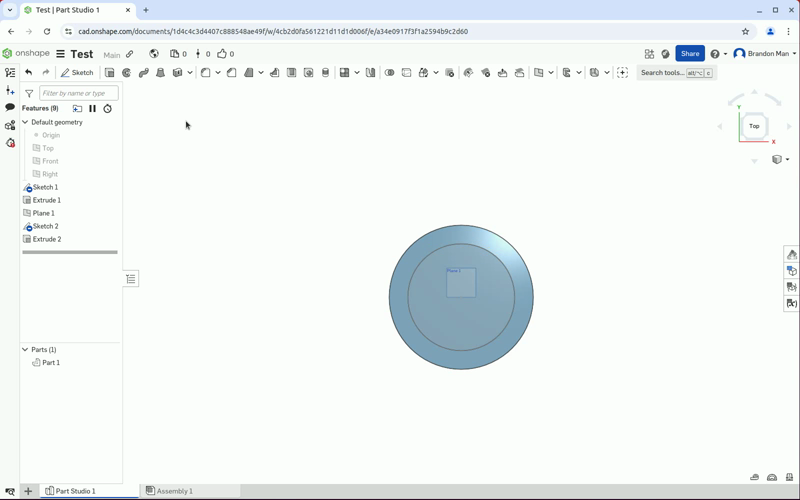
key(shift+h)
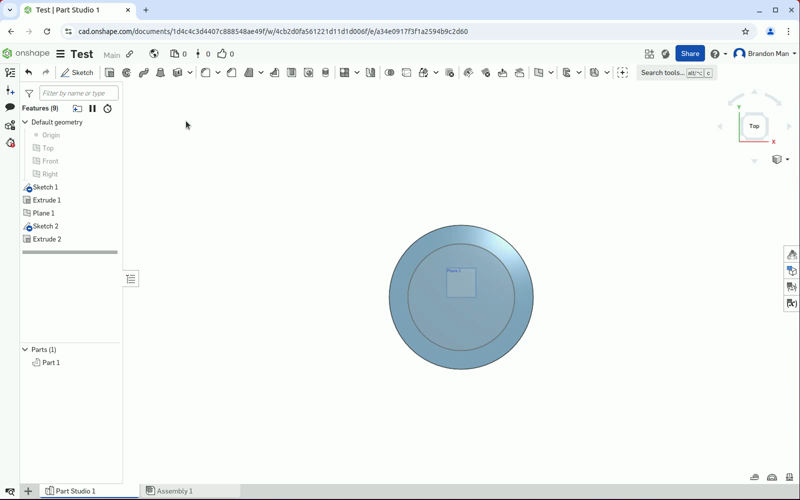
key(shift+7)
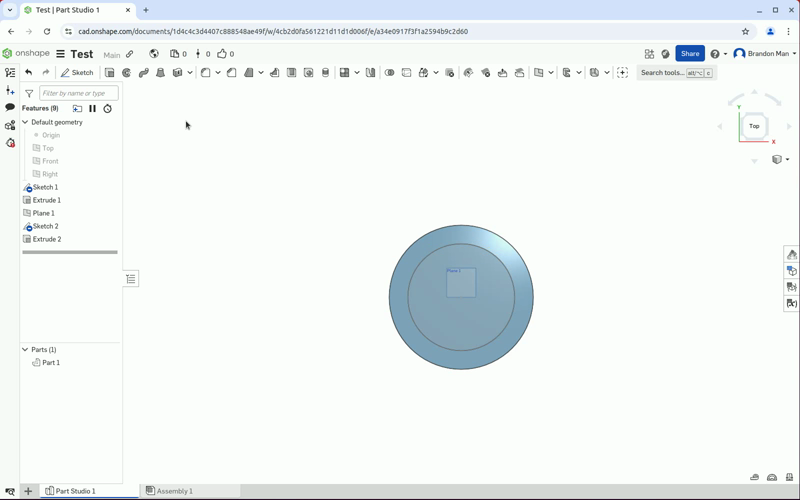
key(up, 3)
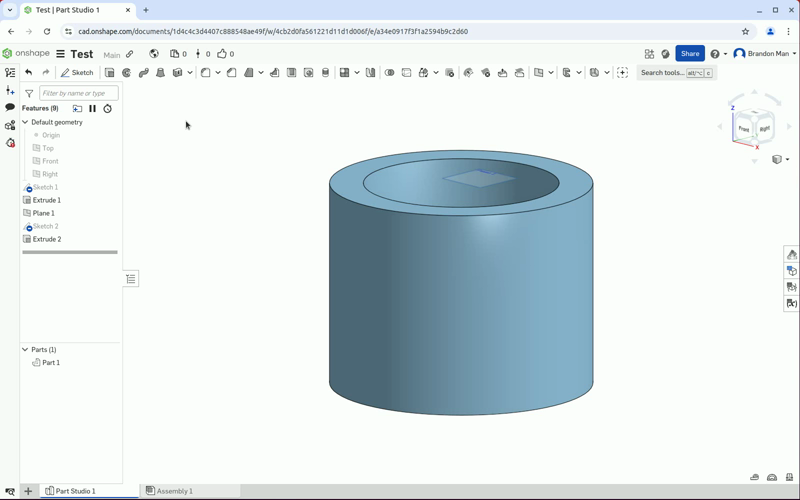
key(left, 3)
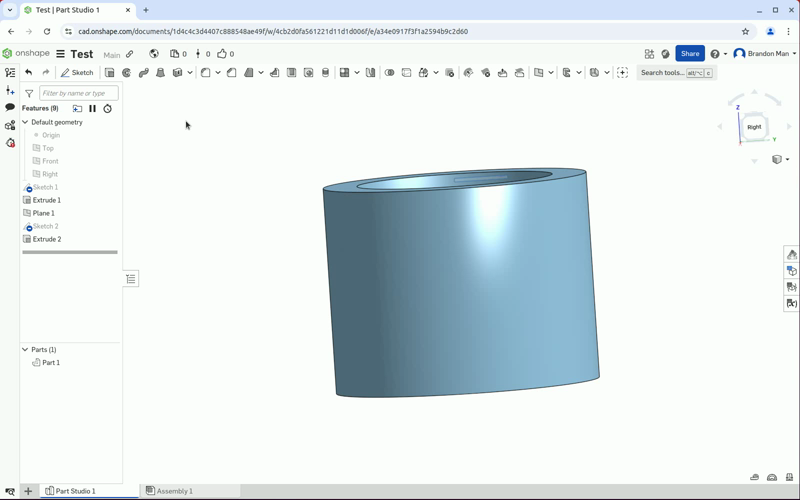
key(right, 3)
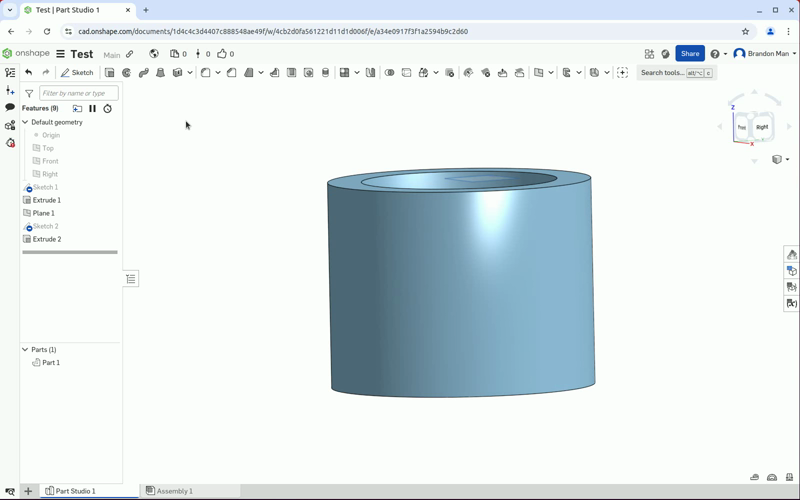
key(down, 3)
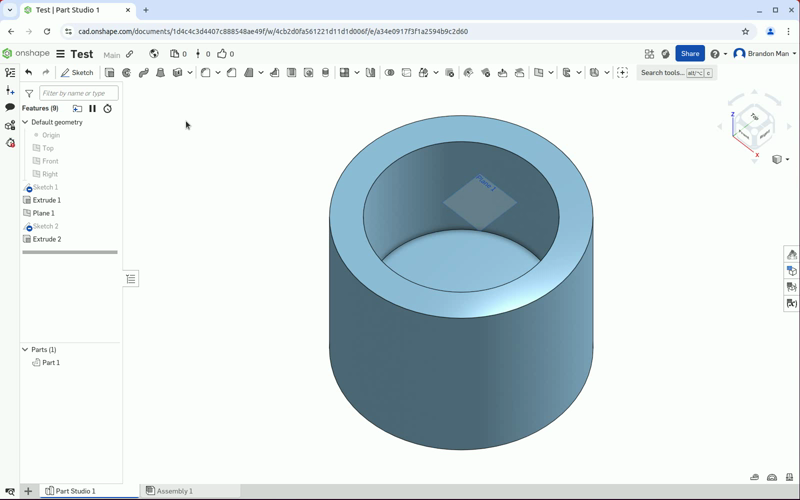
mouse_move(73, 189)
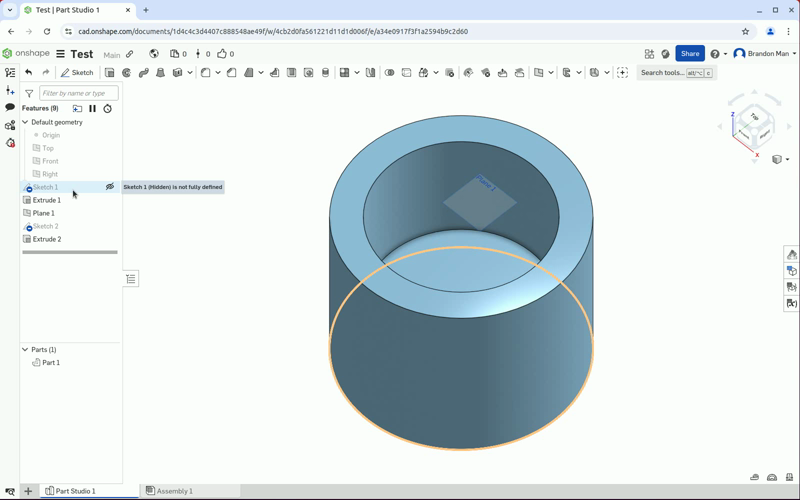
click(73, 189)